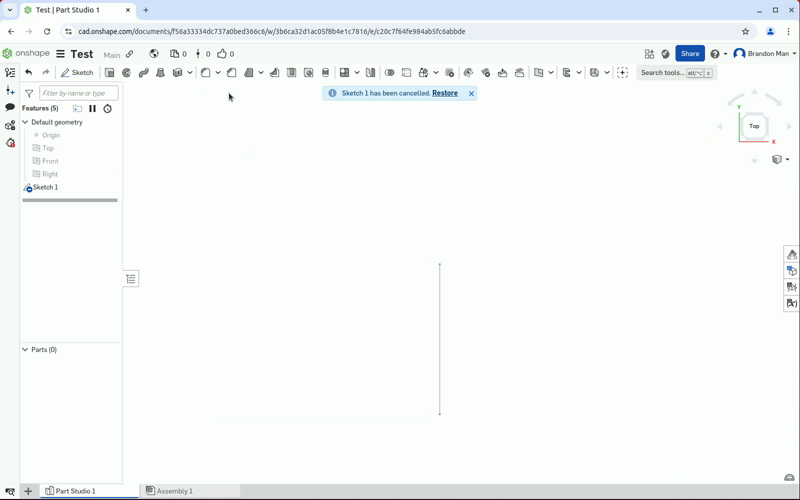
key(shift+h)
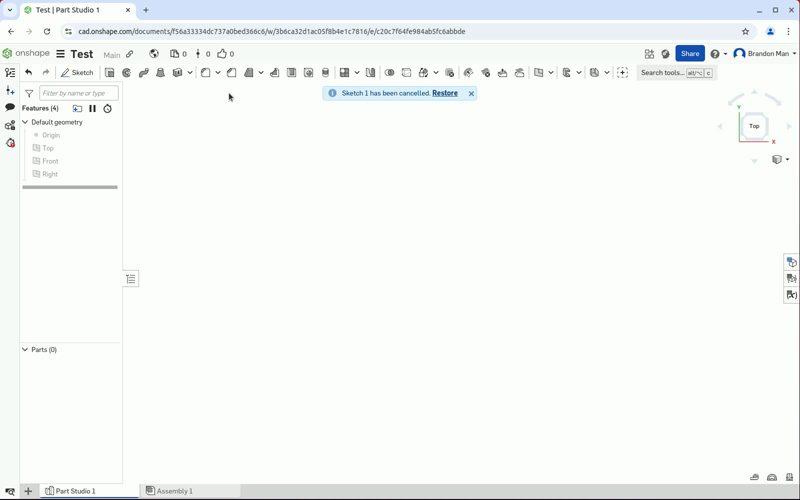
mouse_move(73, 352)
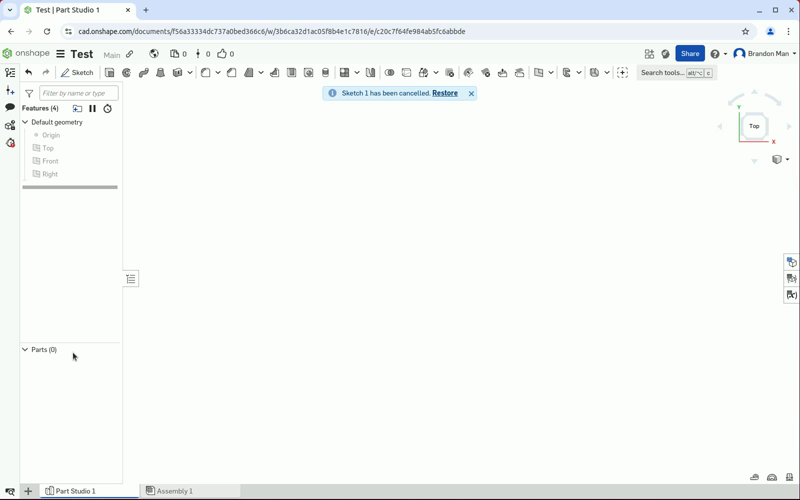
key(y)
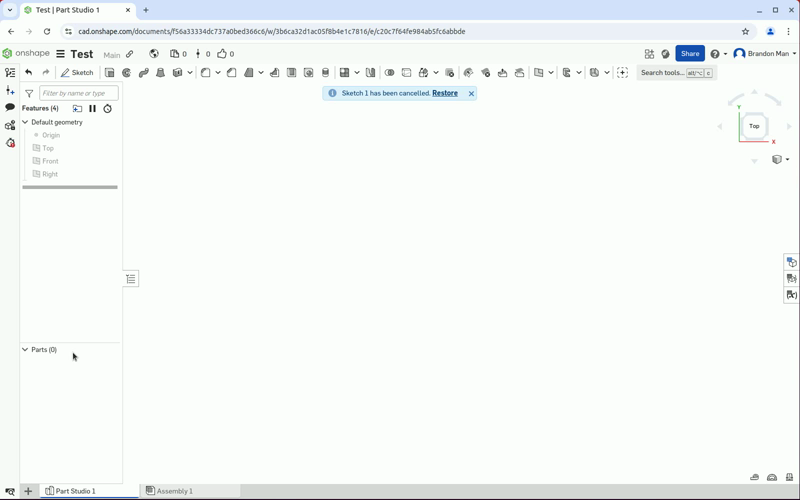
key(shift+p)
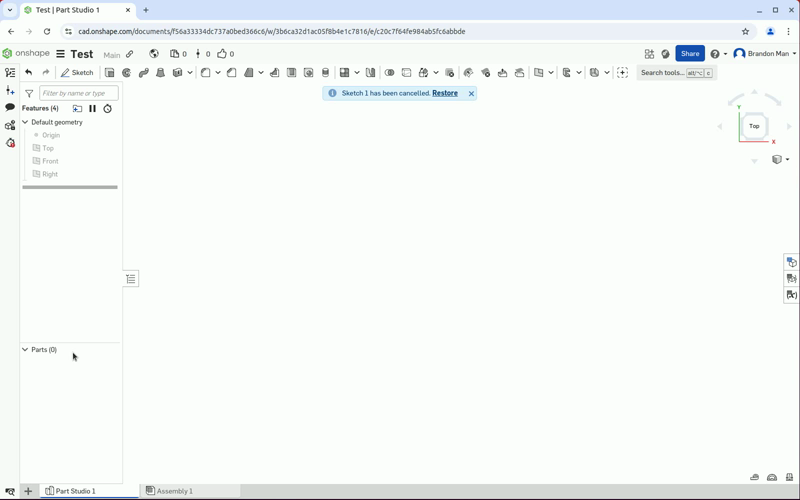
key(space)
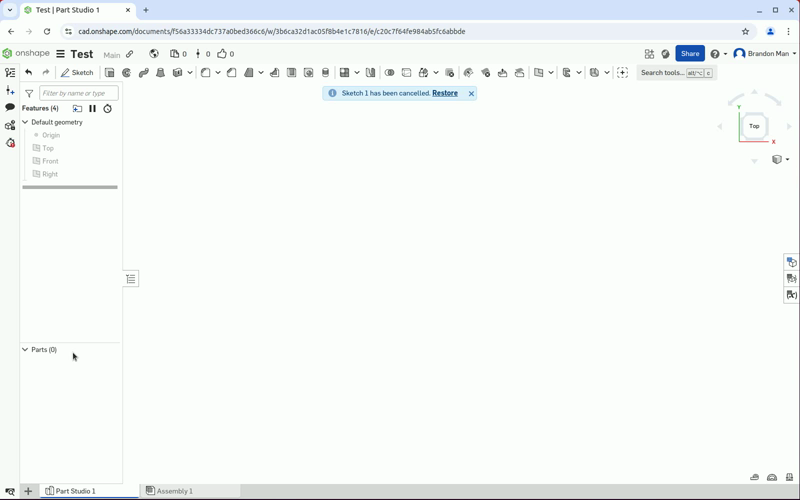
key_down(shift)
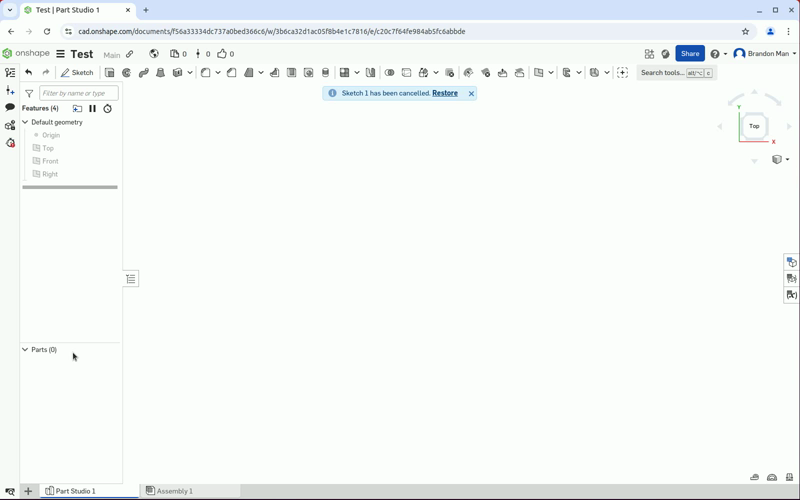
key(up)
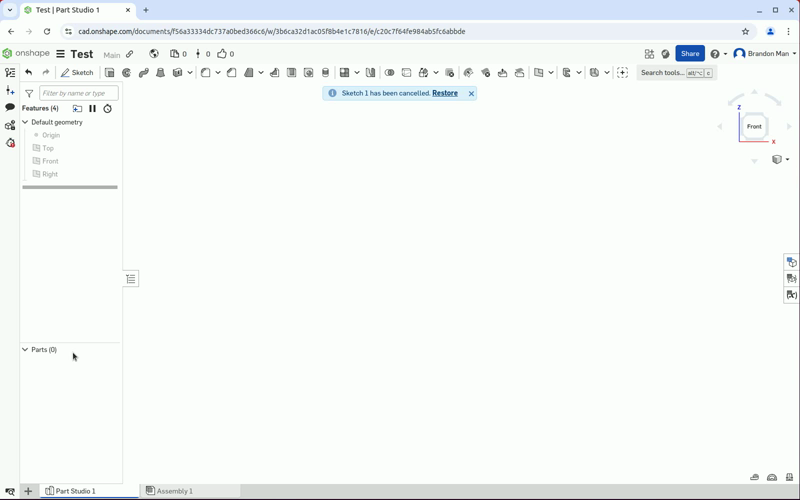
key_up(shift)
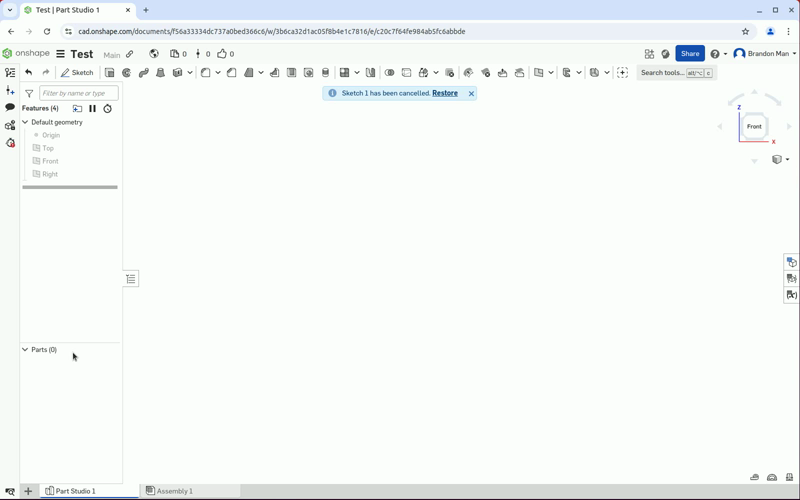
mouse_move(73, 352)
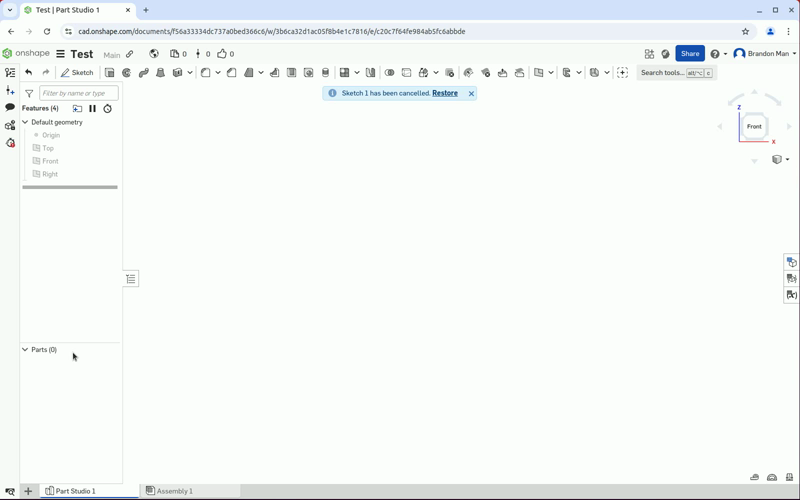
key(shift+y)
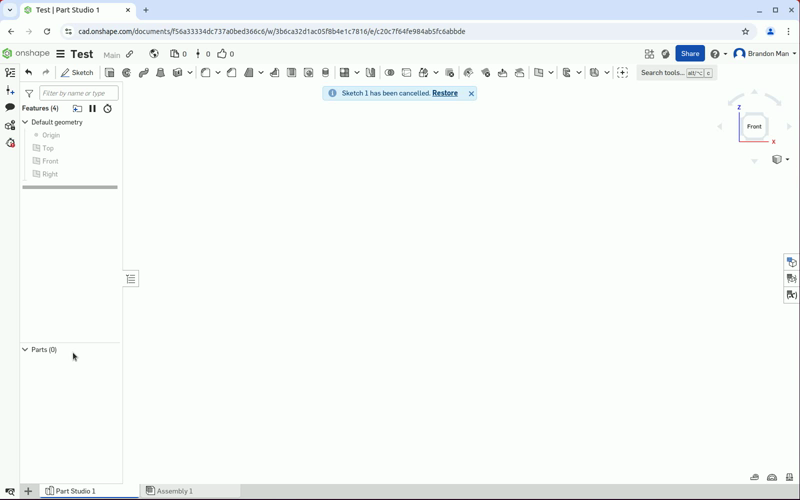
key(shift+s)
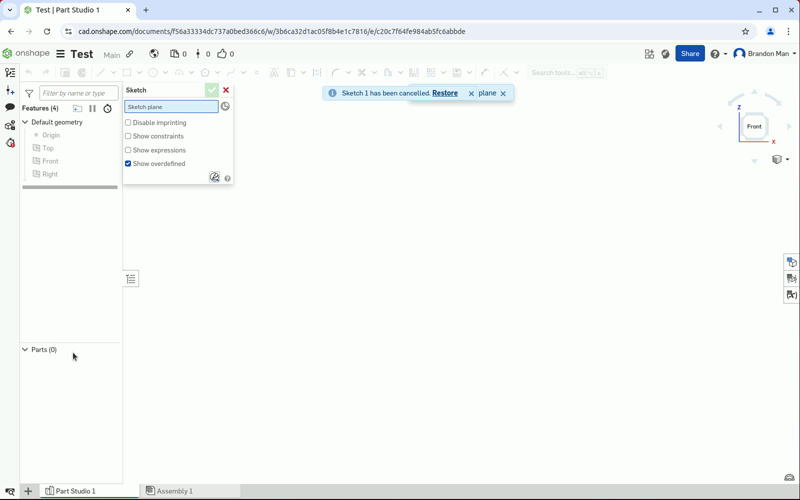
mouse_move(73, 163)
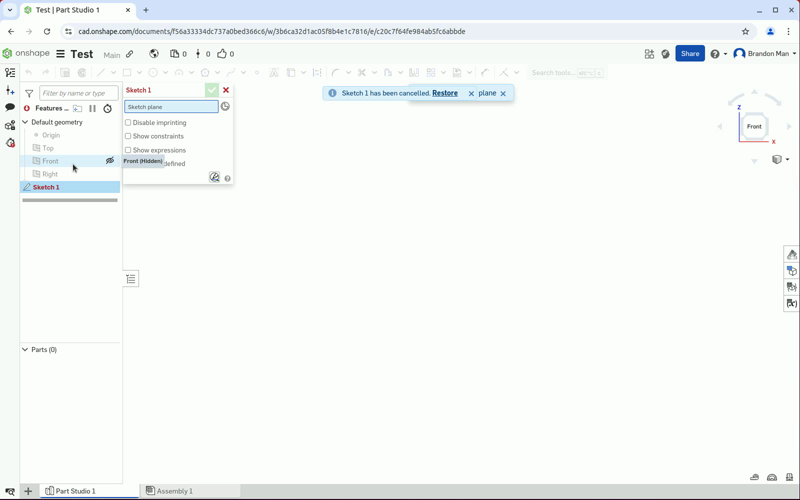
click(73, 163)
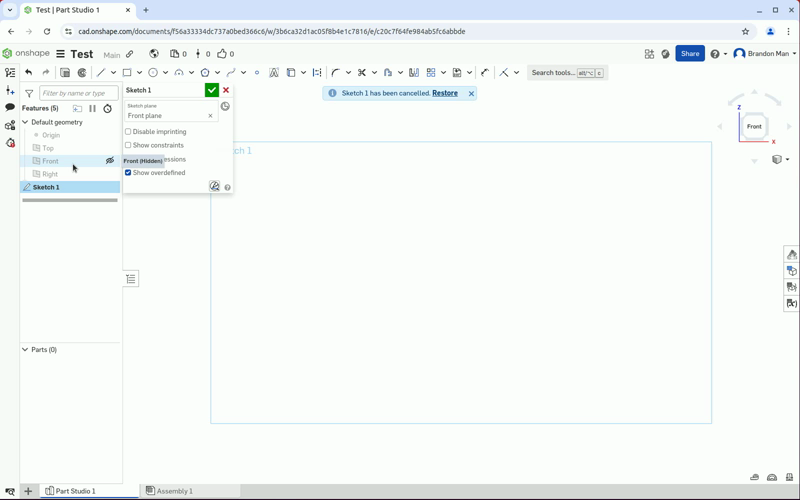
mouse_move(73, 352)
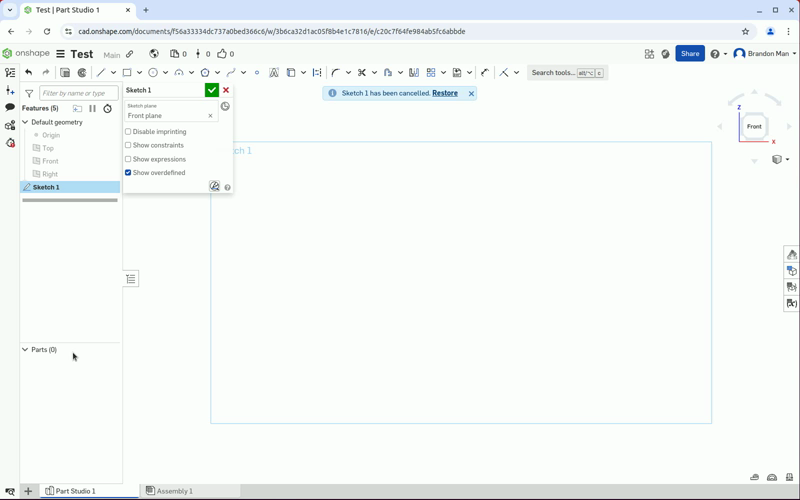
key(y)
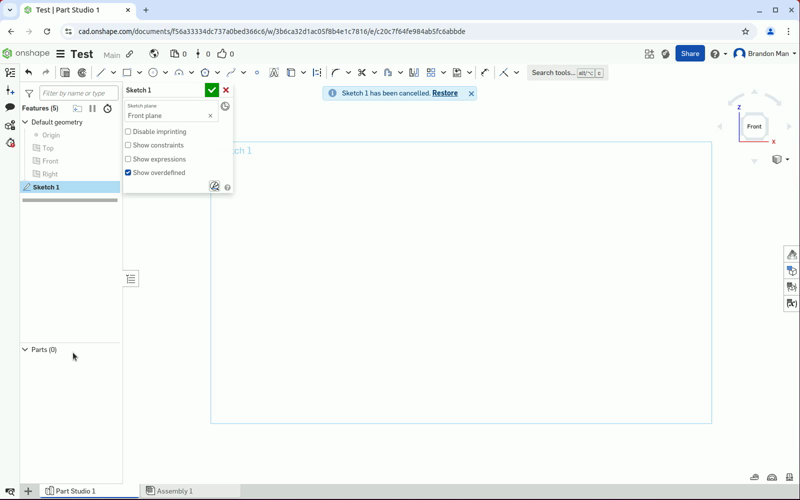
key(c)
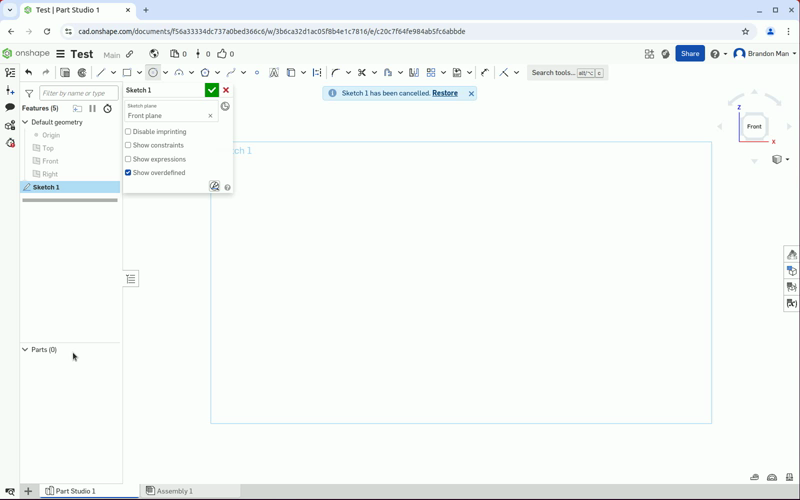
key_down(shift)
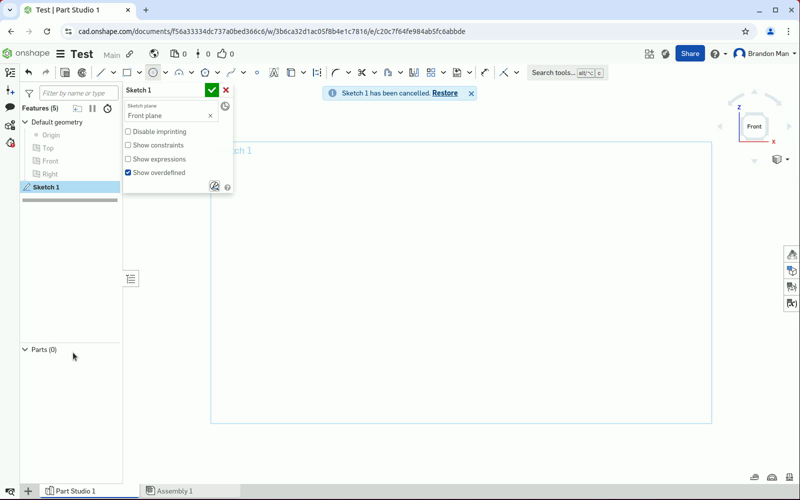
mouse_move(460, 282)
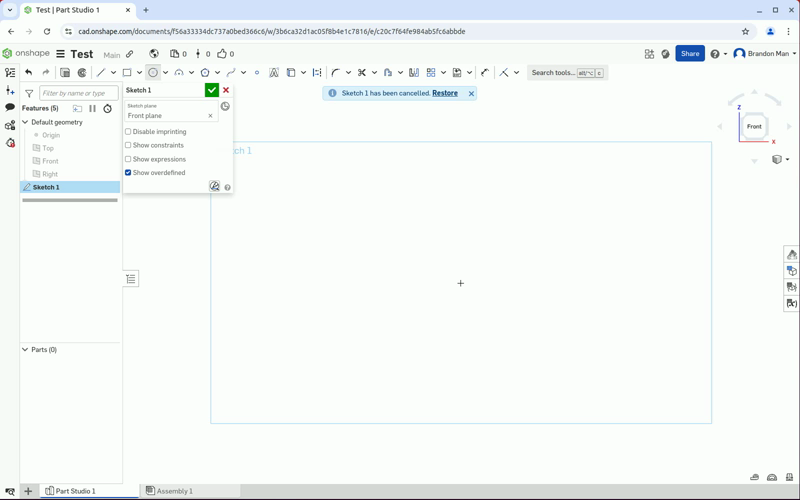
click(460, 282)
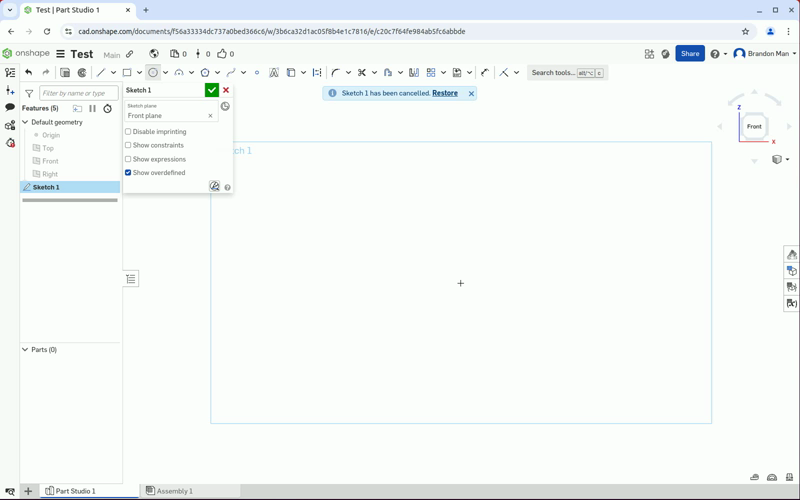
key_up(shift)
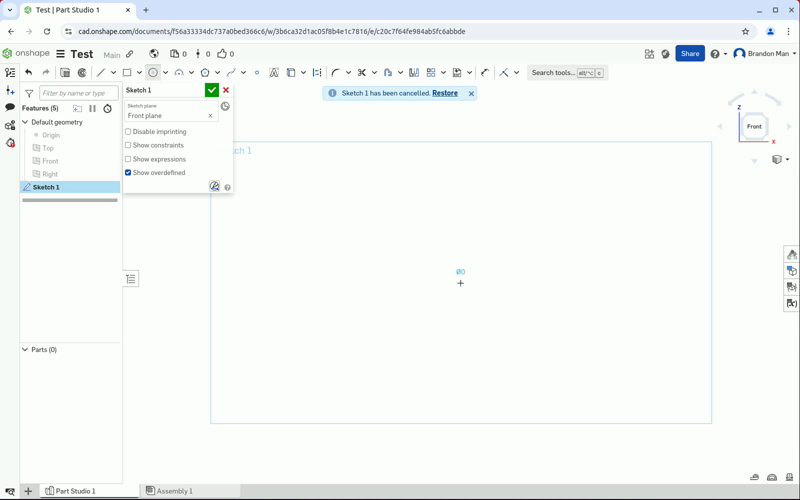
mouse_move(492, 282)
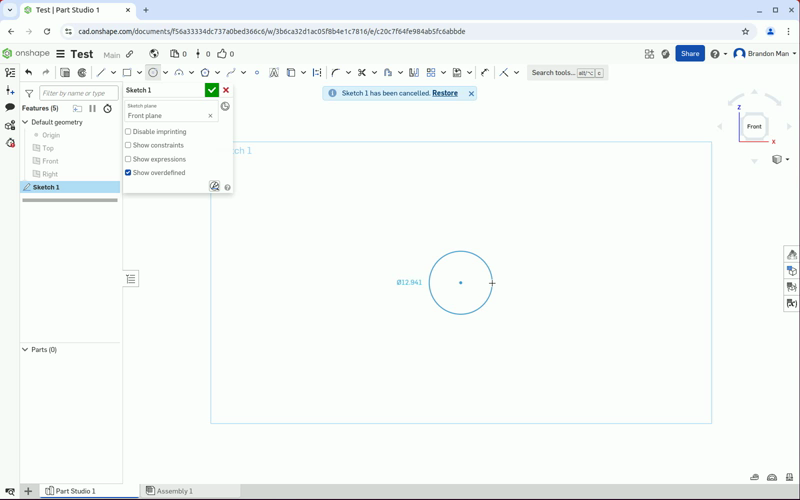
click(492, 282)
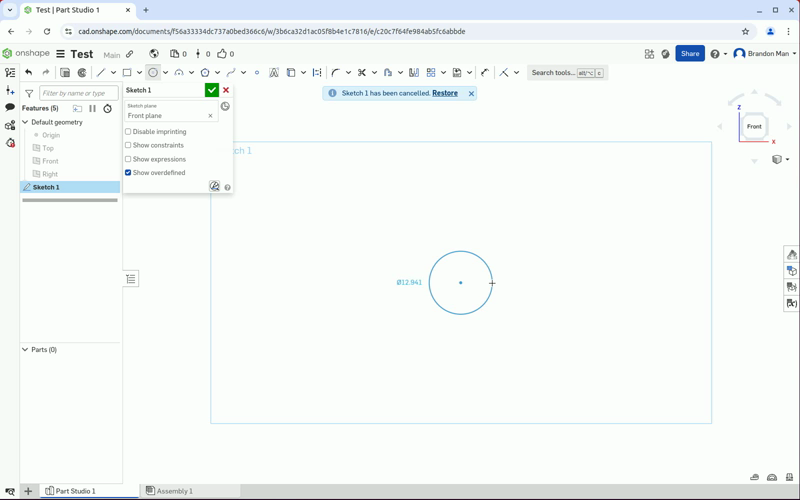
key(esc)
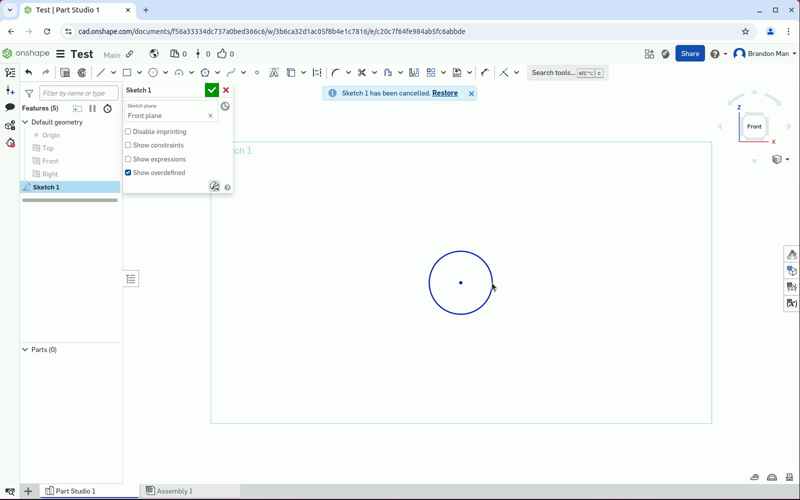
mouse_move(471, 287)
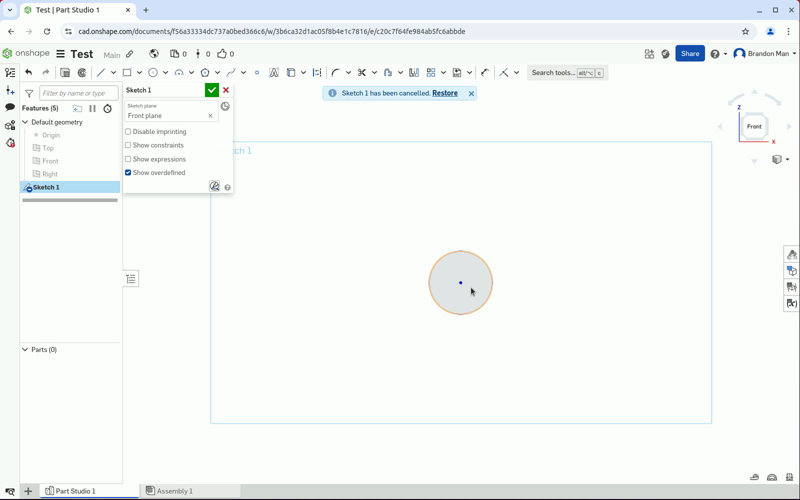
click(471, 287)
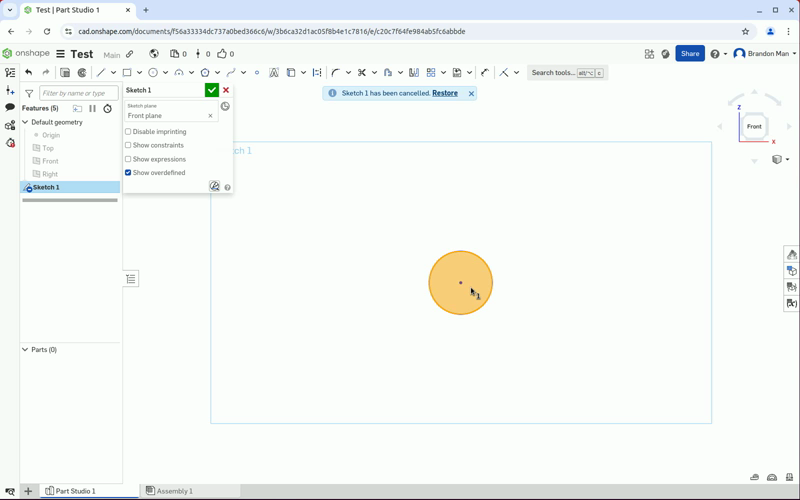
mouse_move(73, 352)
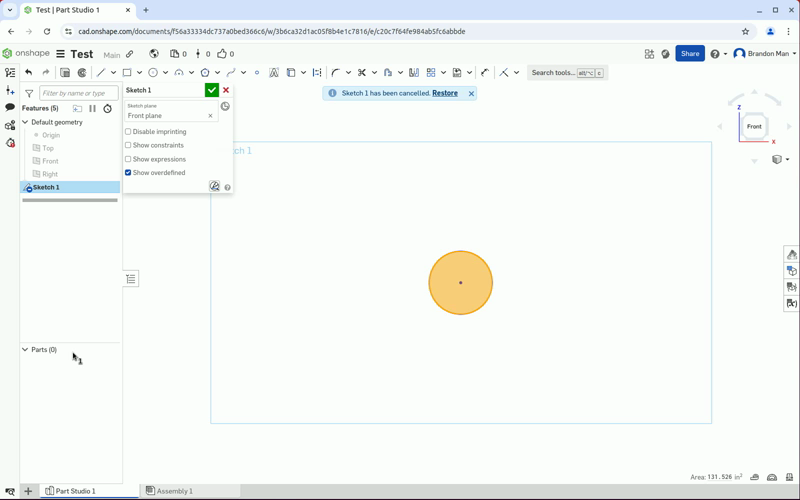
key(shift+y)
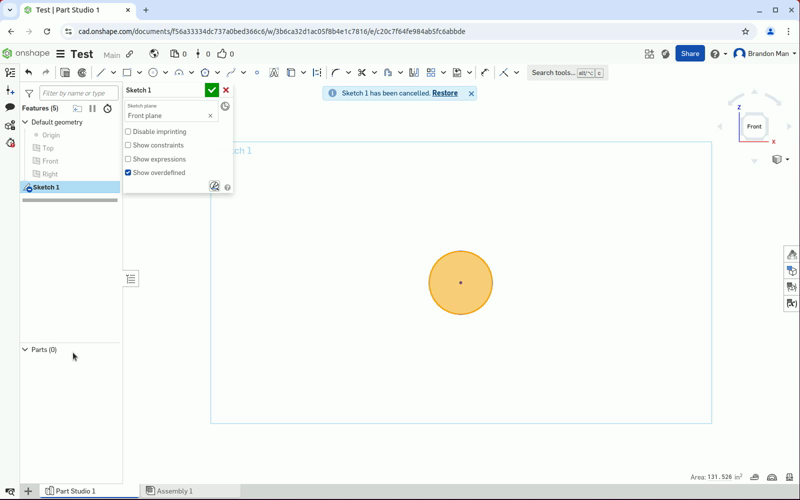
key(shift+e)
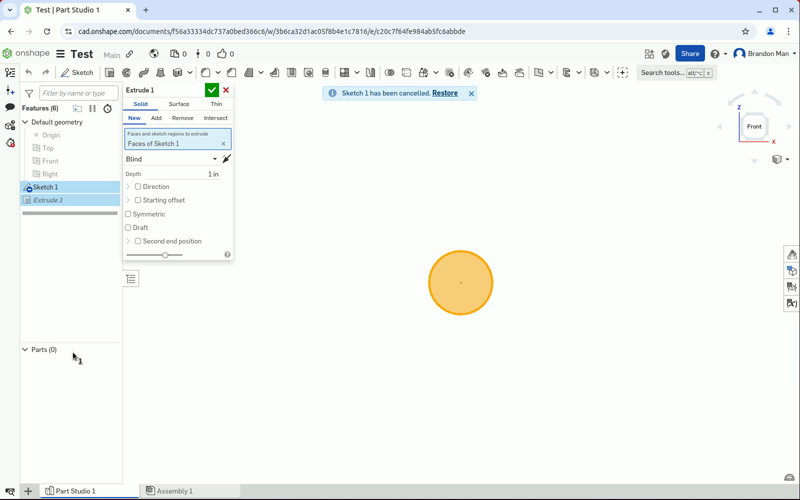
mouse_move(143, 106)
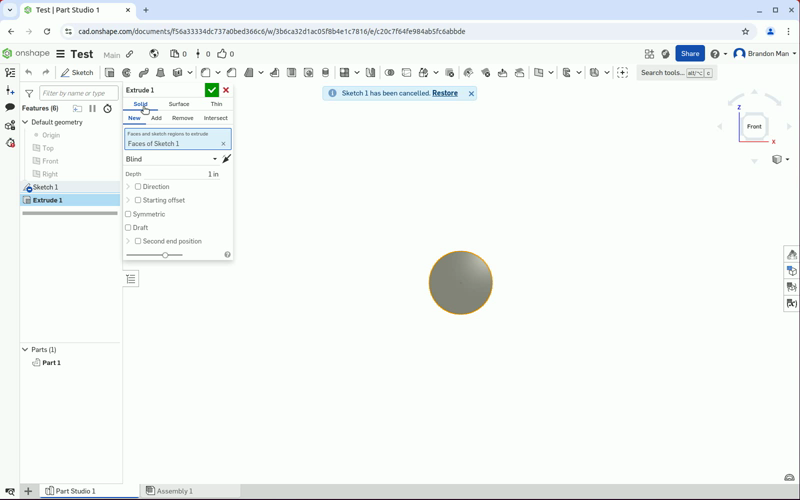
click(143, 106)
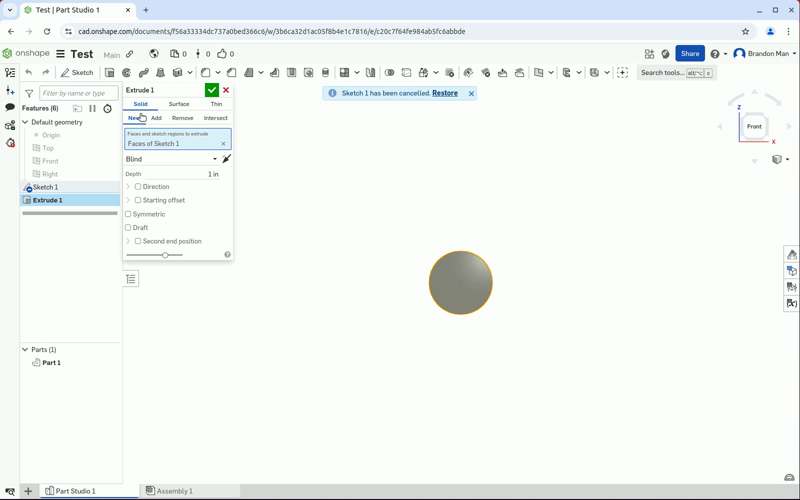
mouse_move(137, 120)
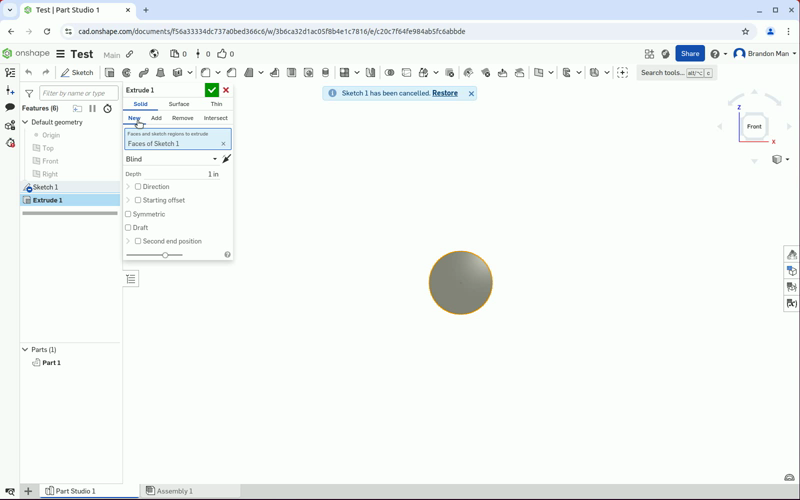
click(137, 120)
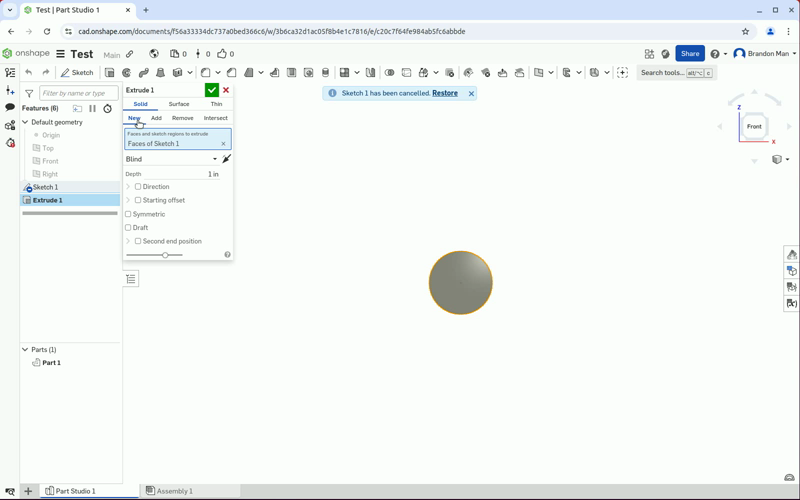
key(tab, 4)
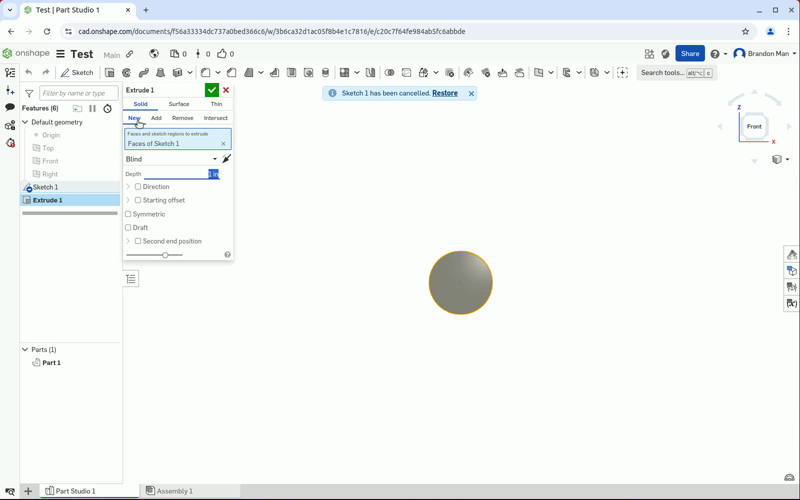
text(7.702)
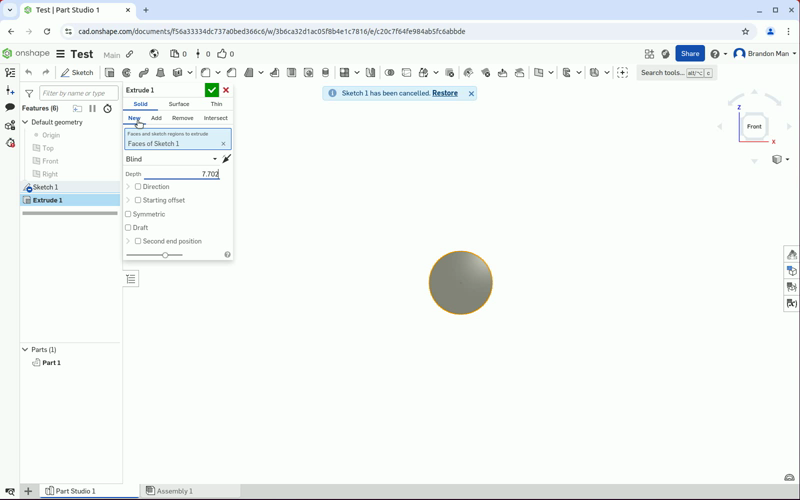
key(tab, 3)
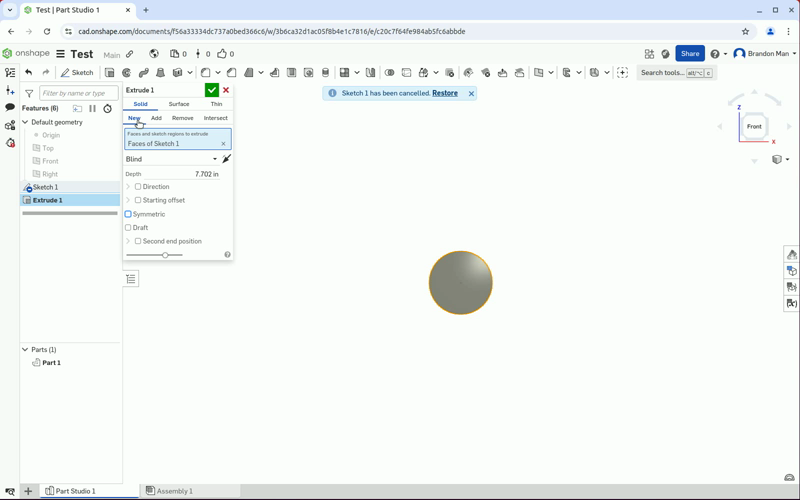
key(space)
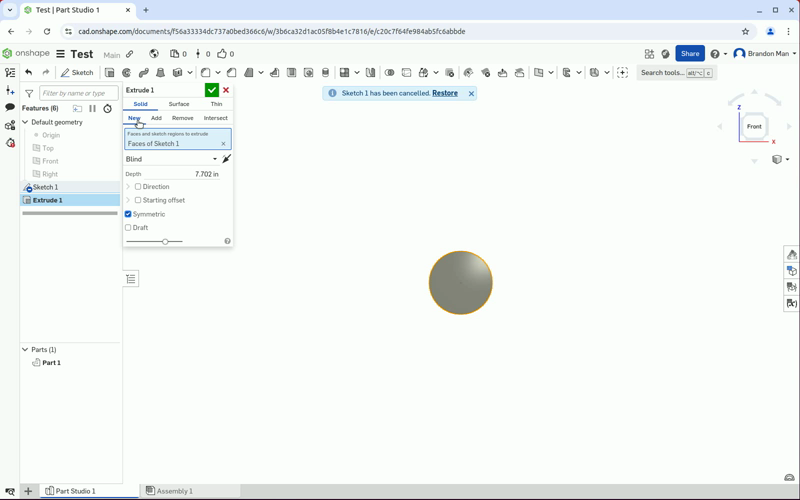
key(enter)
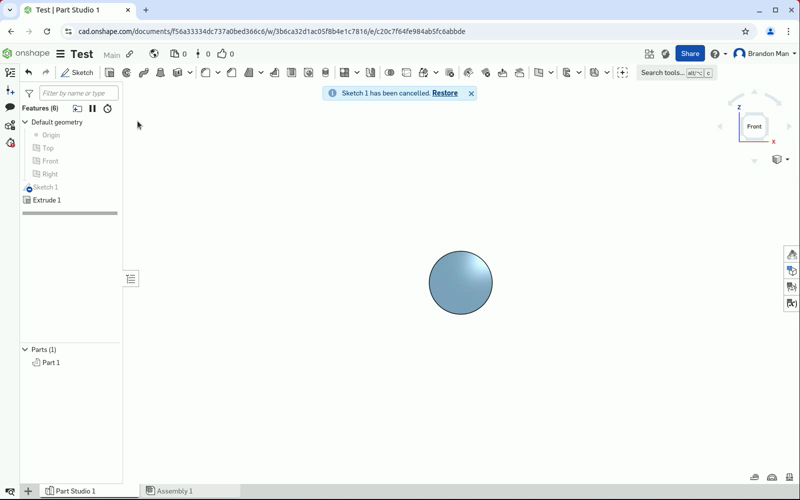
key(shift+h)
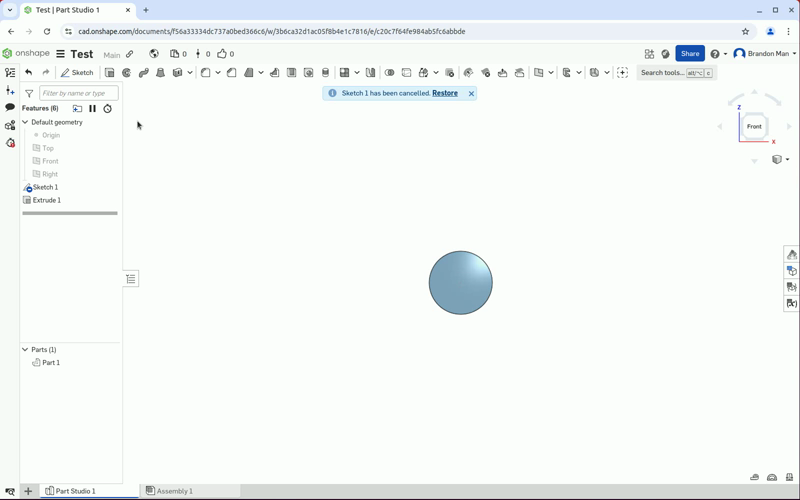
key(shift+h)
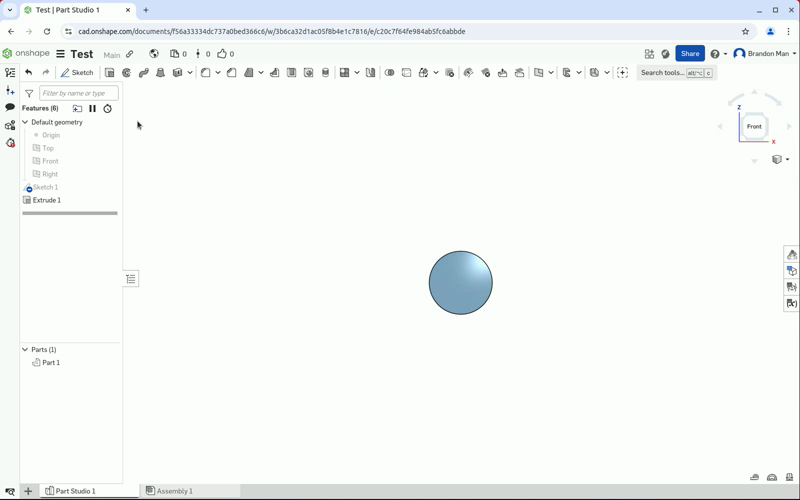
mouse_move(73, 189)
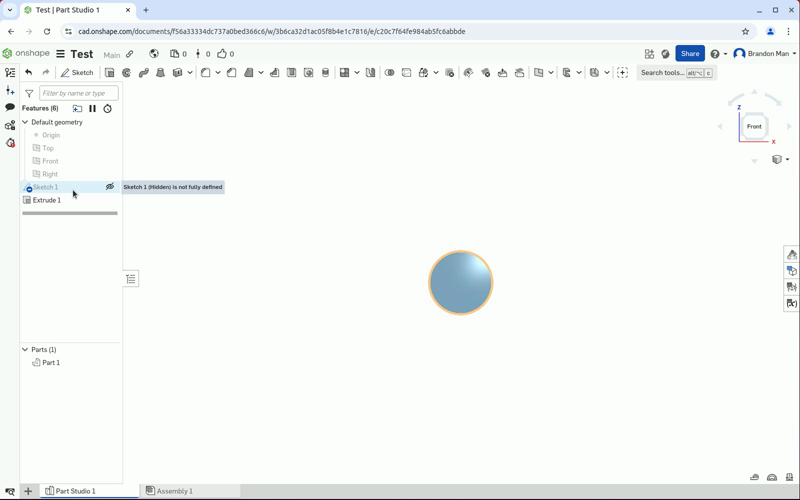
click(73, 189)
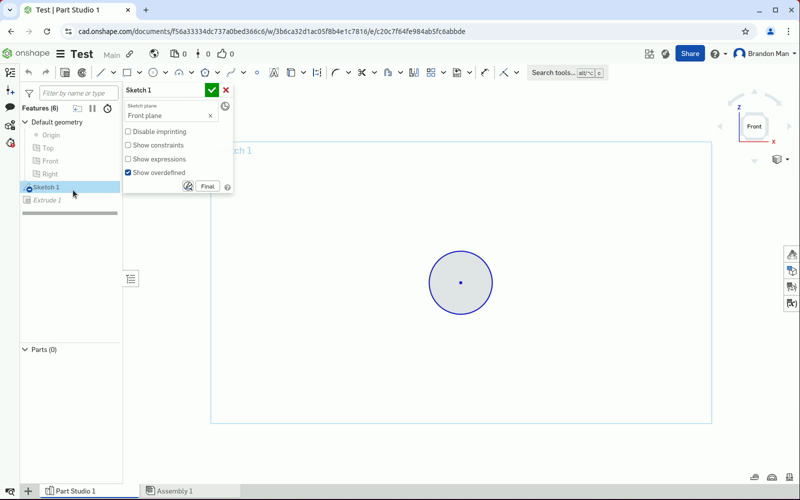
mouse_move(229, 92)
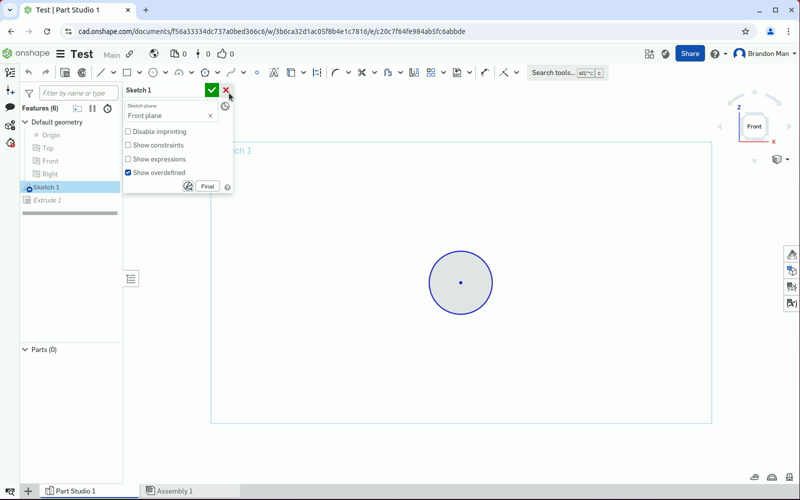
click(229, 92)
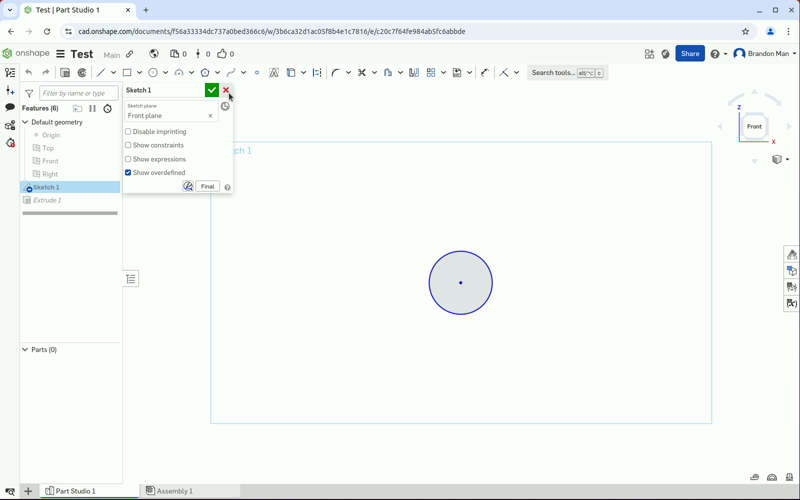
key(shift+s)
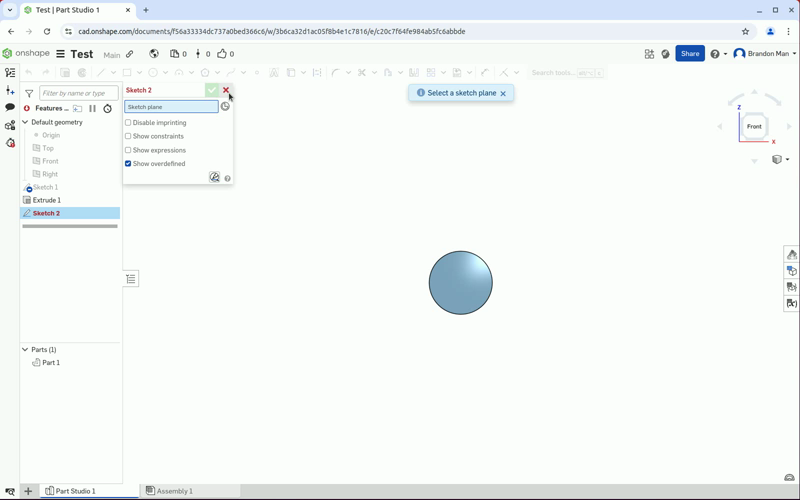
mouse_move(73, 163)
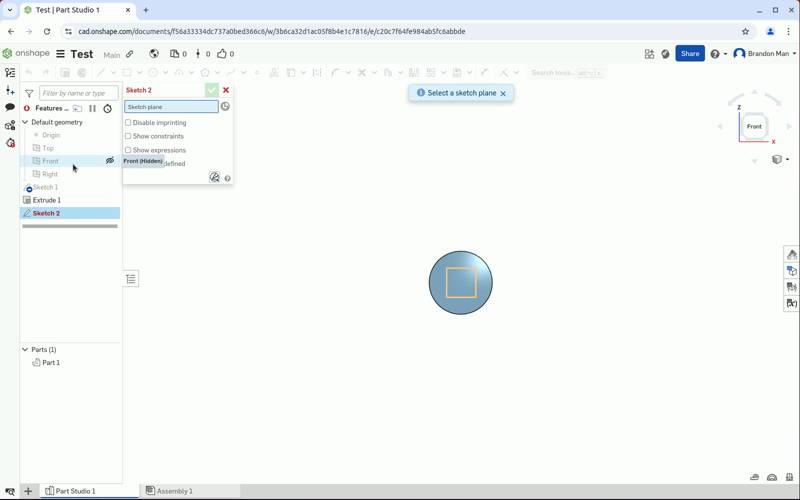
click(73, 163)
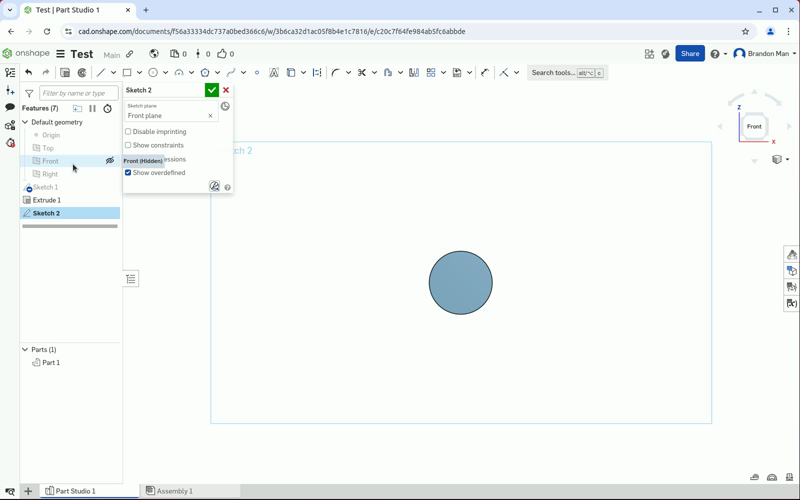
mouse_move(73, 352)
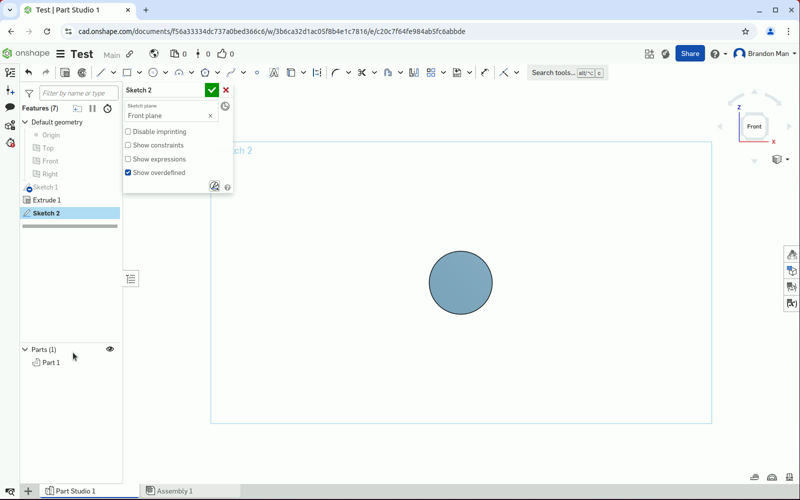
key(y)
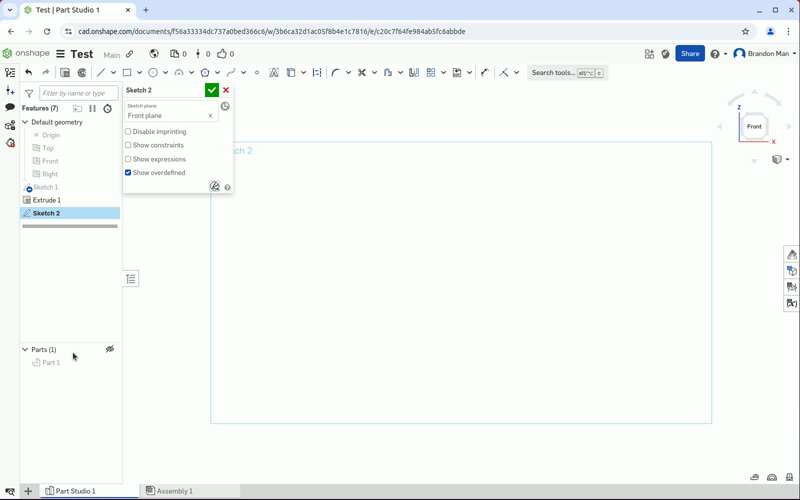
key(c)
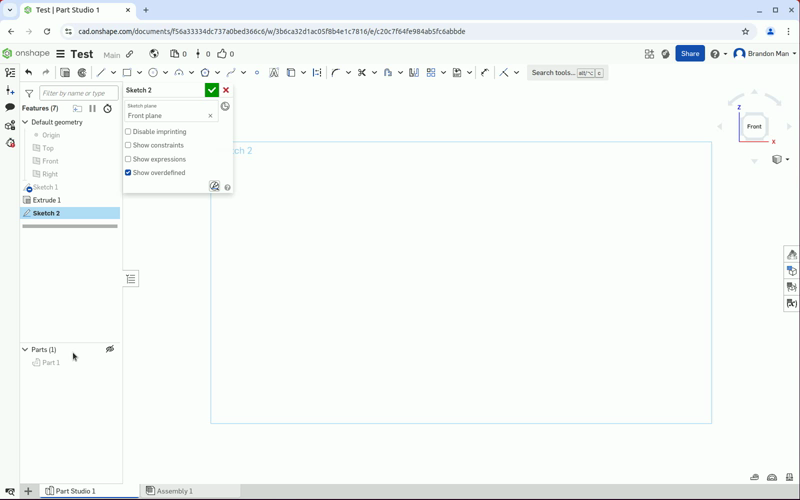
key_down(shift)
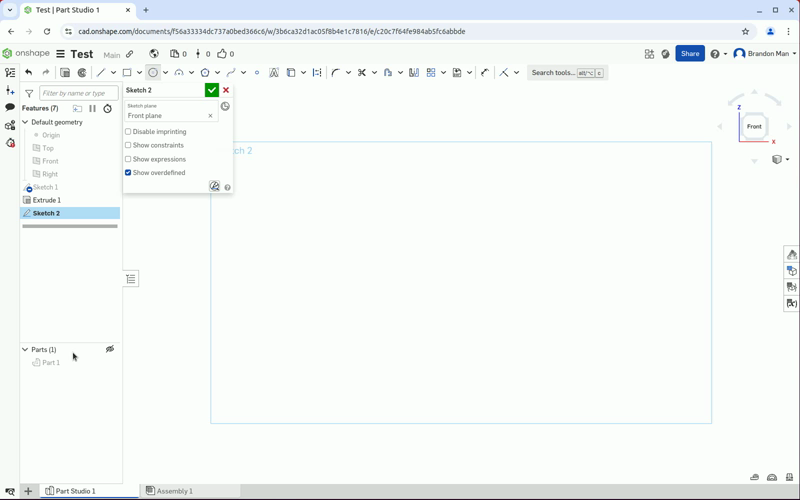
mouse_move(461, 282)
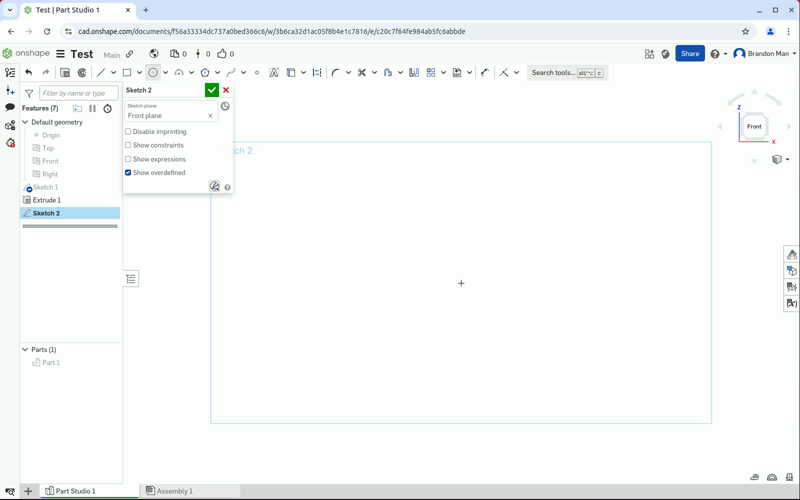
click(461, 282)
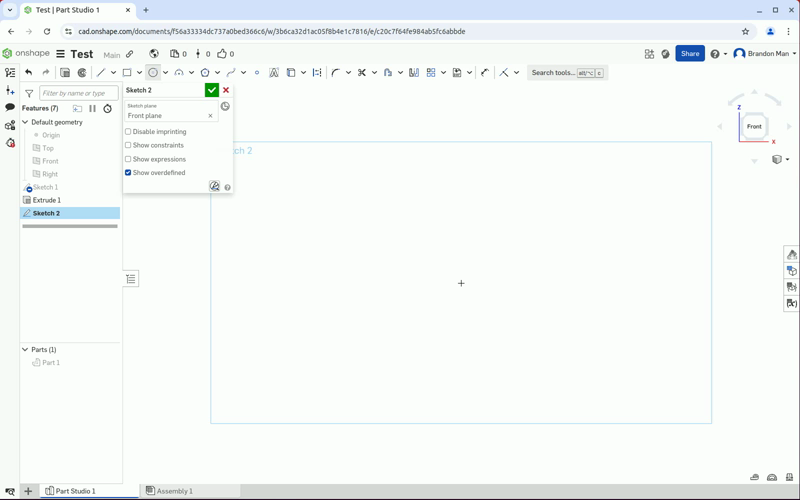
key_up(shift)
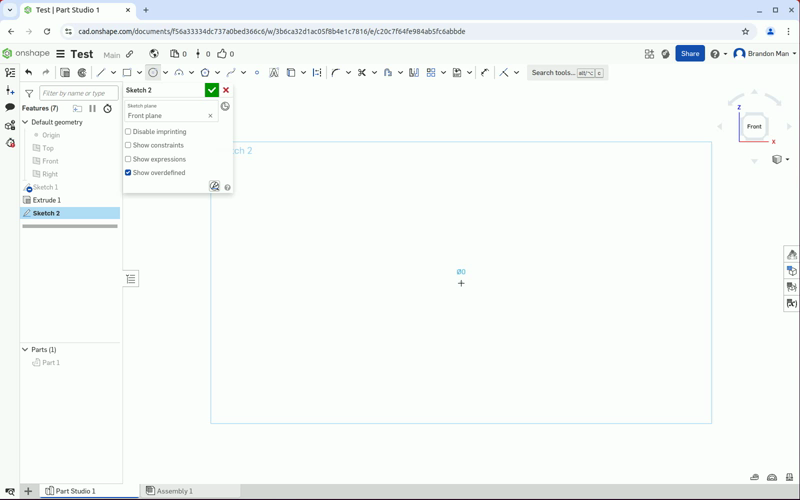
mouse_move(574, 282)
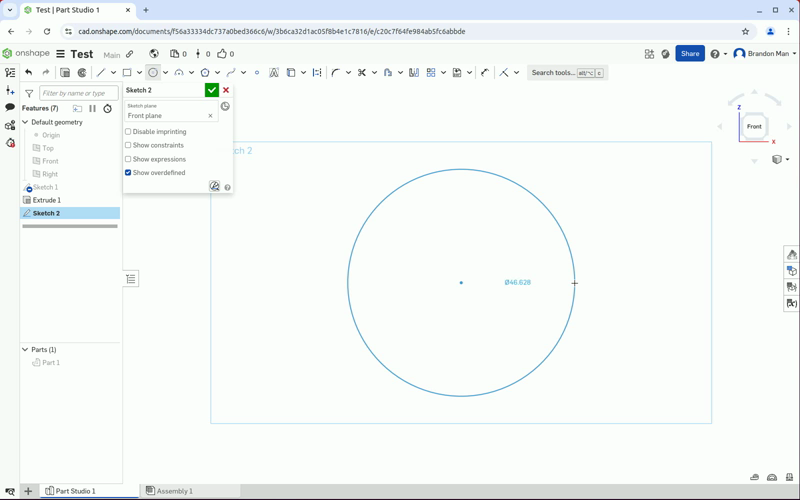
click(574, 282)
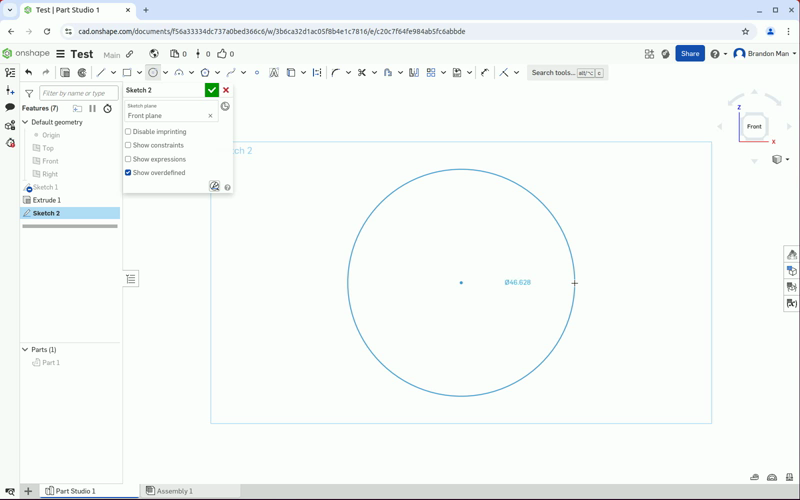
key(esc)
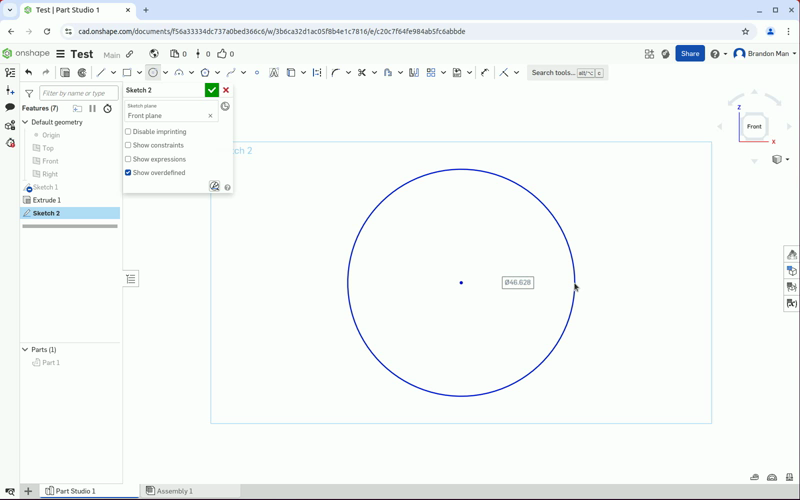
mouse_move(509, 300)
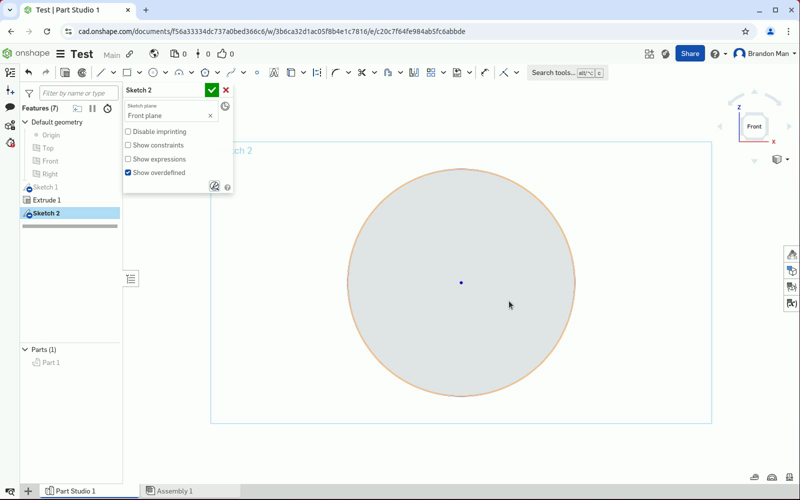
click(509, 300)
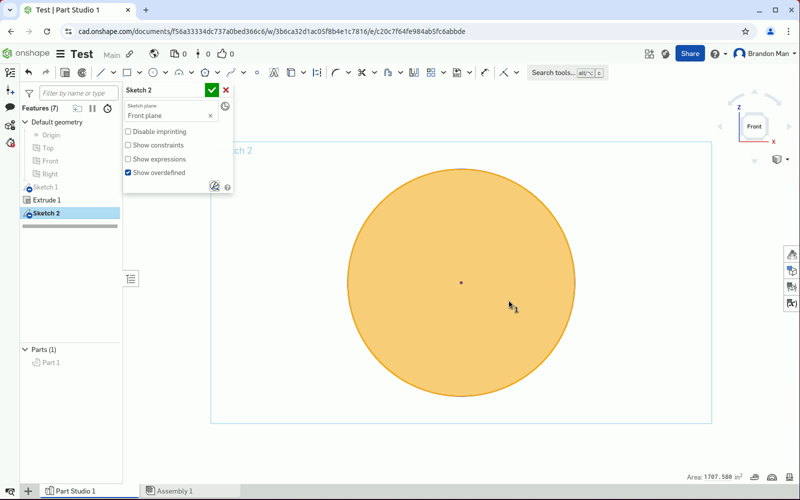
mouse_move(73, 352)
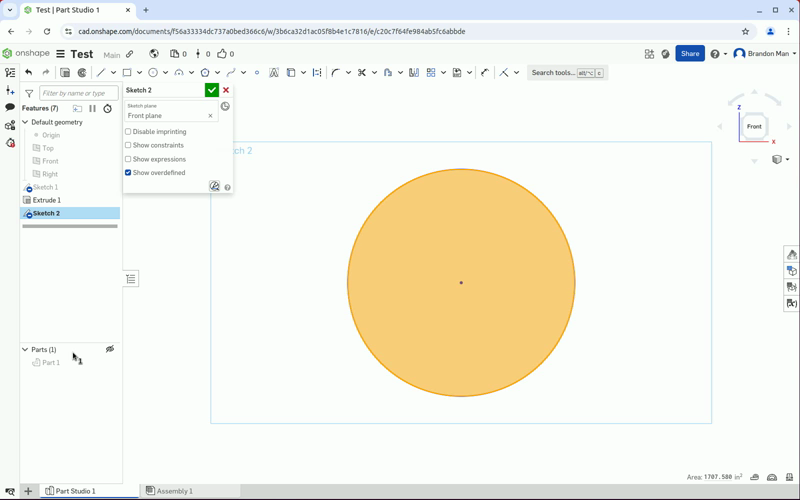
key(shift+y)
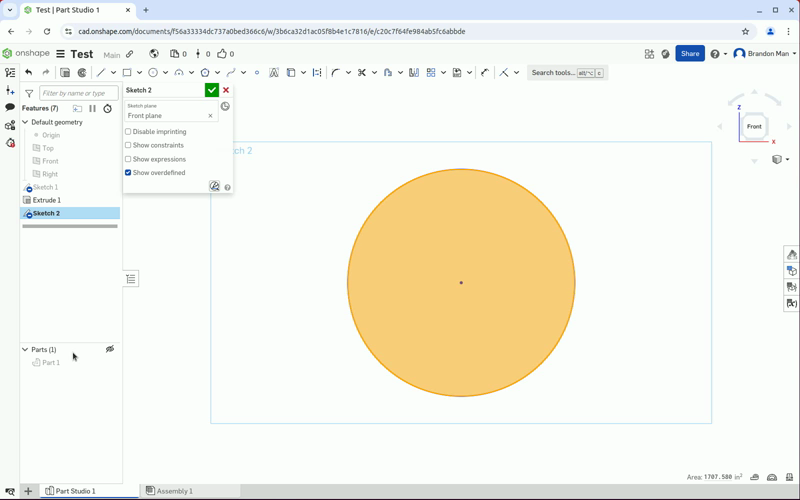
key(shift+e)
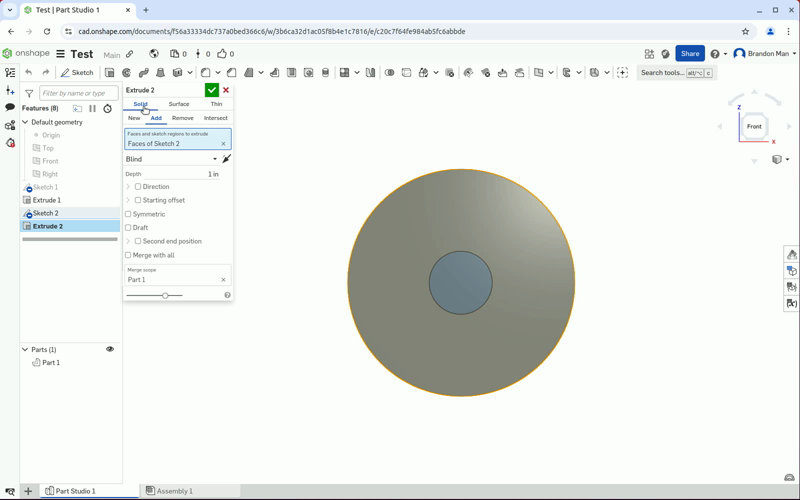
mouse_move(143, 106)
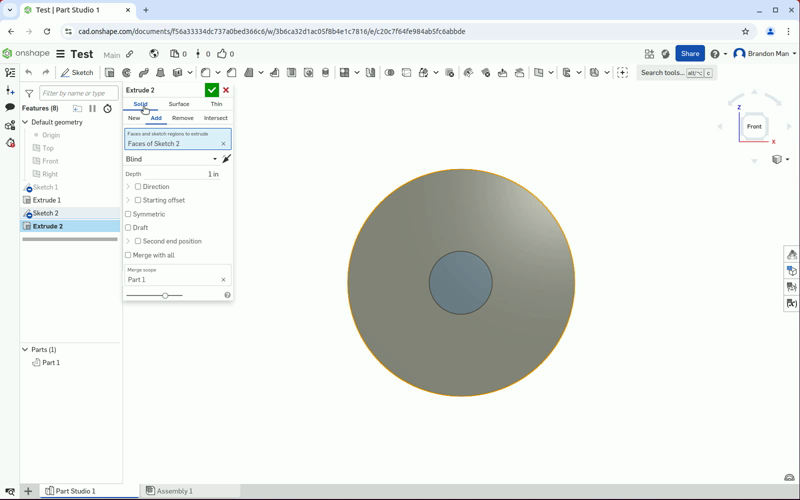
click(143, 106)
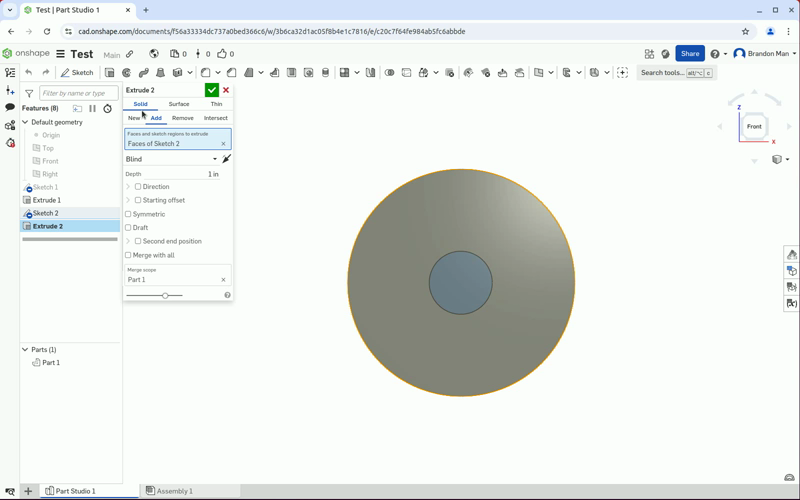
mouse_move(137, 120)
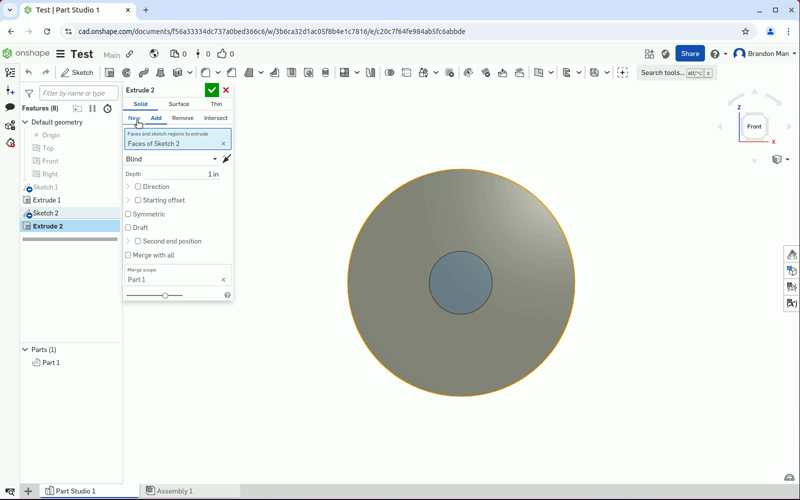
click(137, 120)
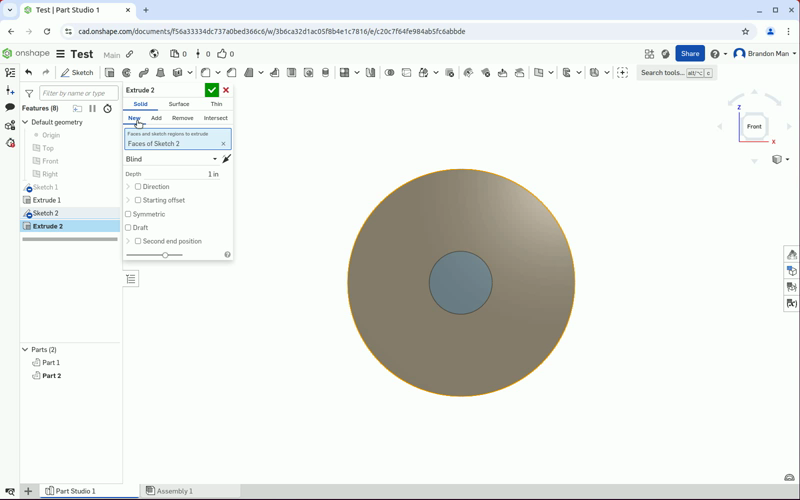
key(tab, 4)
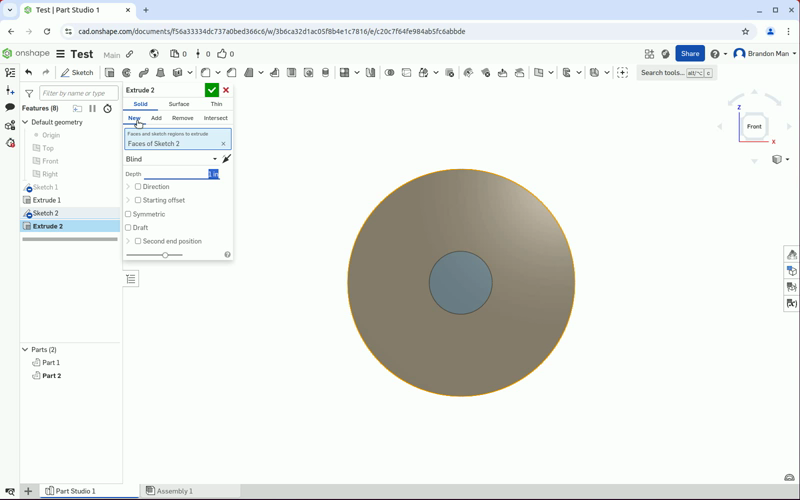
text(5.296)
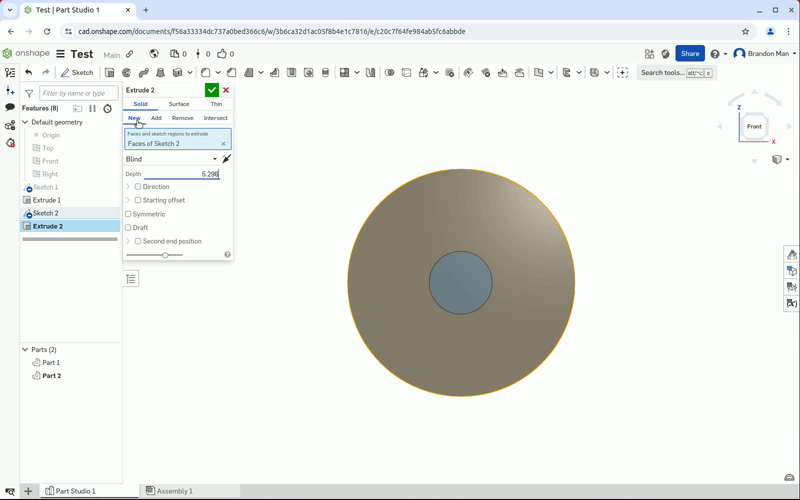
key(tab, 3)
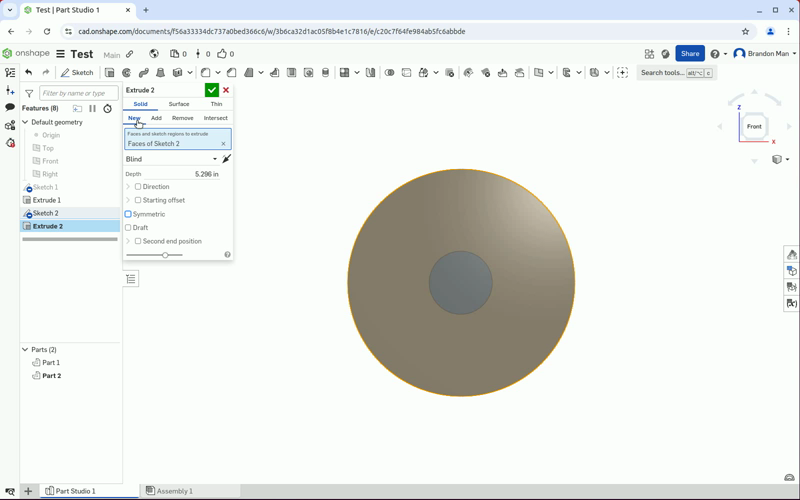
key(space)
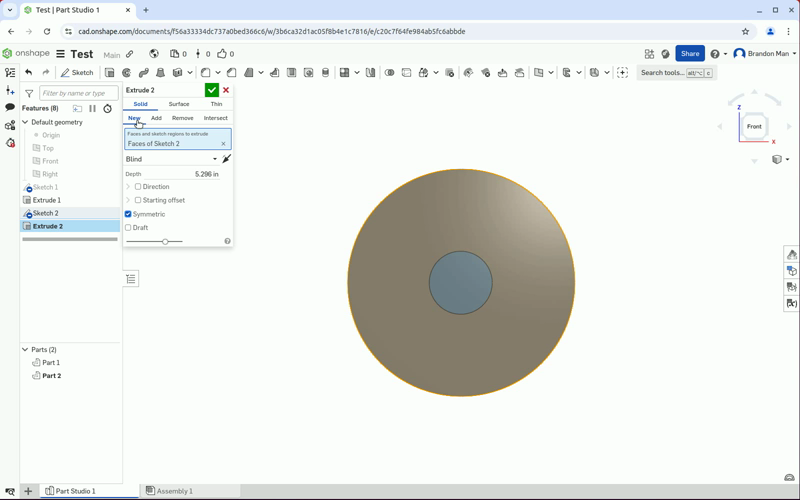
key(enter)
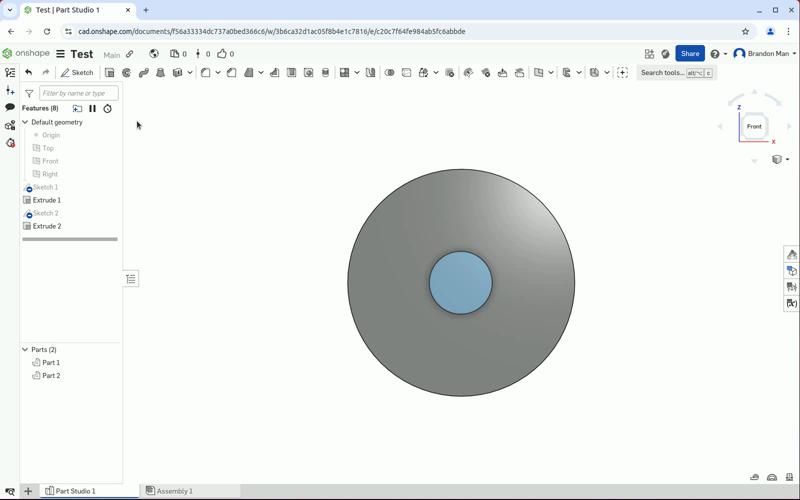
key(shift+h)
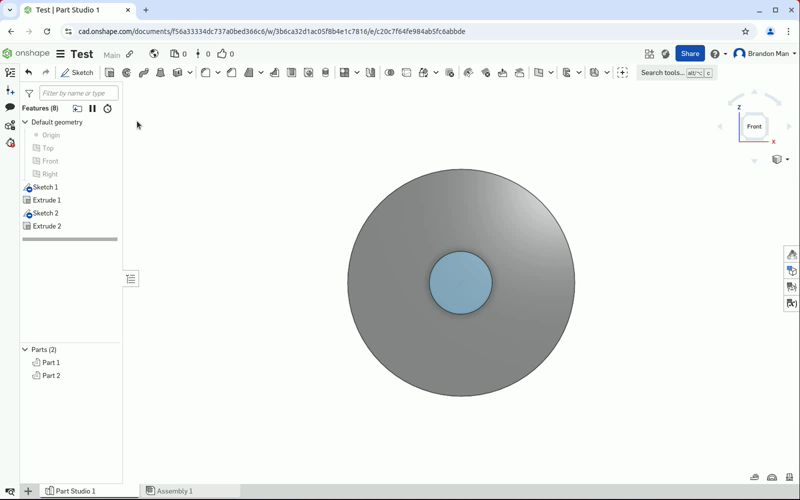
key(shift+h)
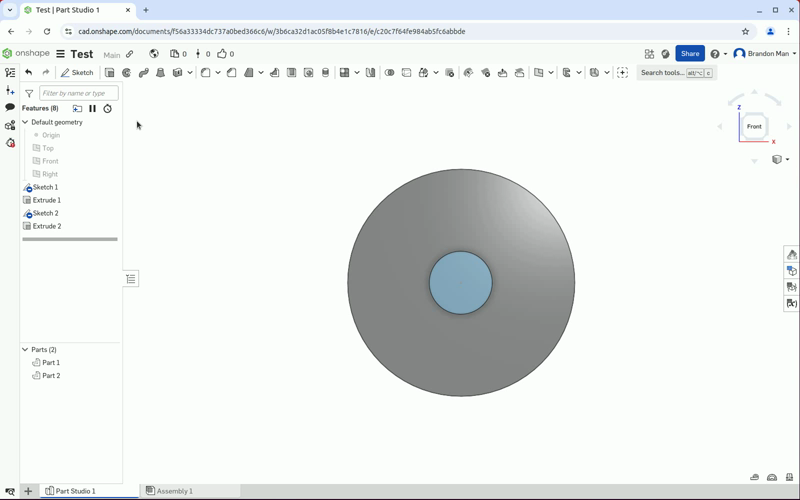
key(shift+7)
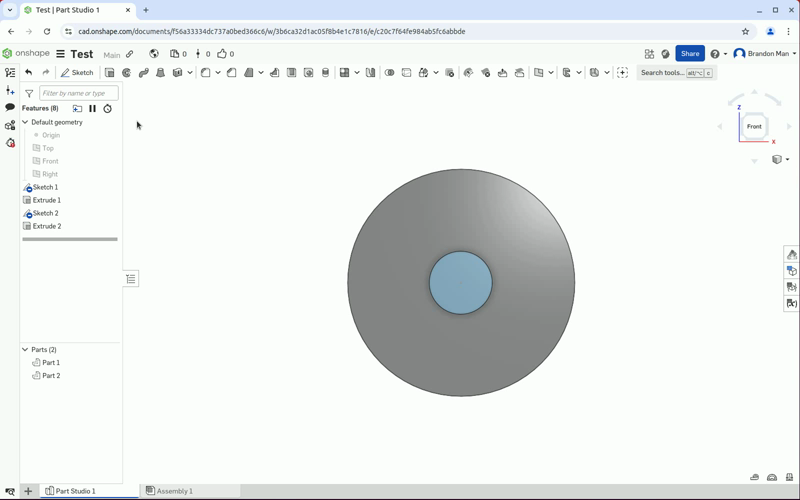
key(left, 2)
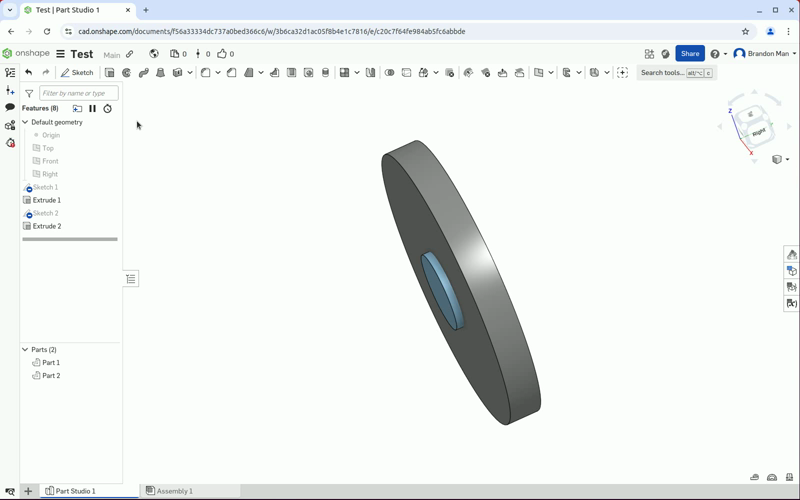
key(down, 2)
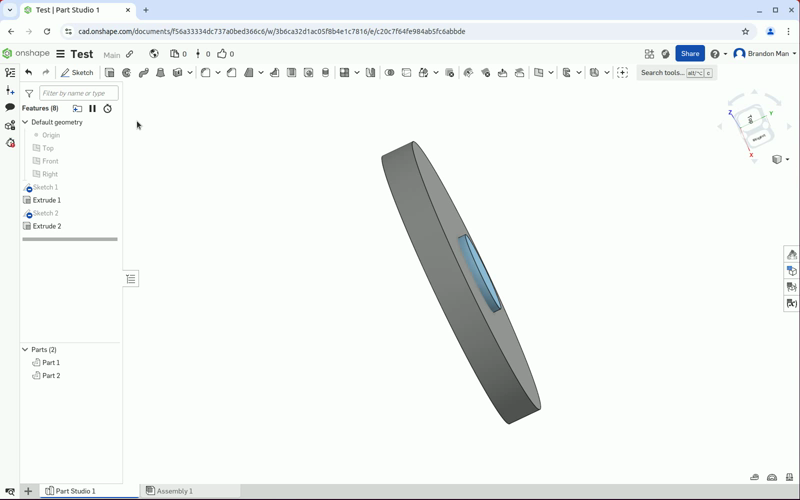
key(up, 2)
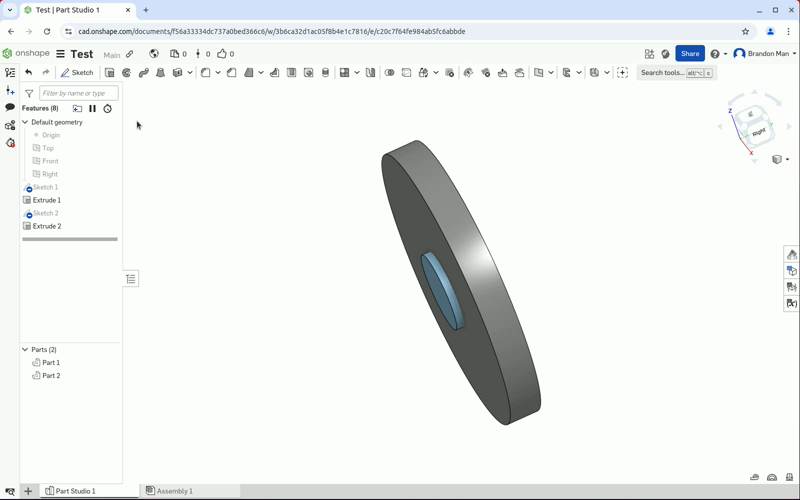
key(right, 2)
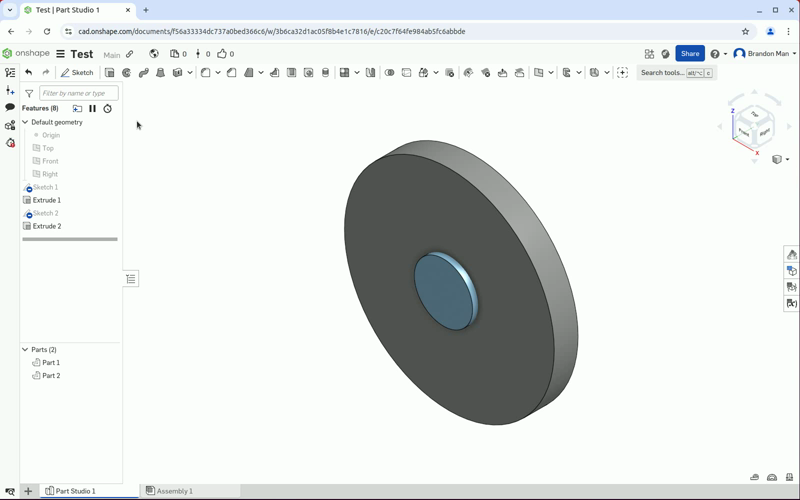
mouse_move(73, 189)
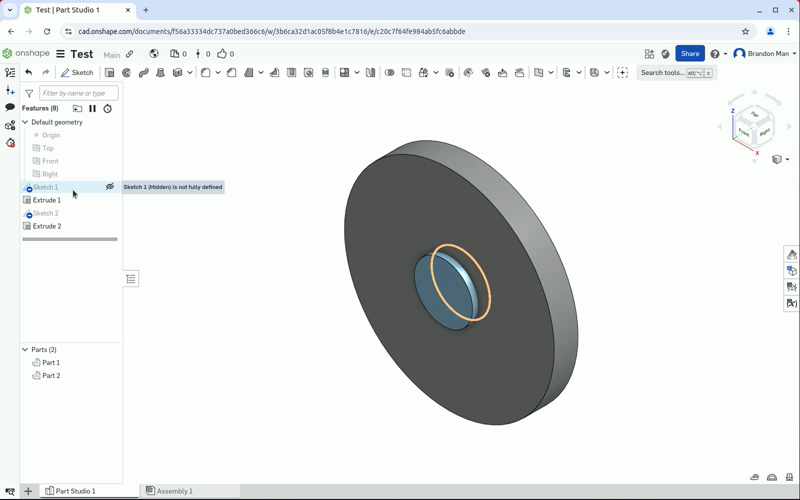
click(73, 189)